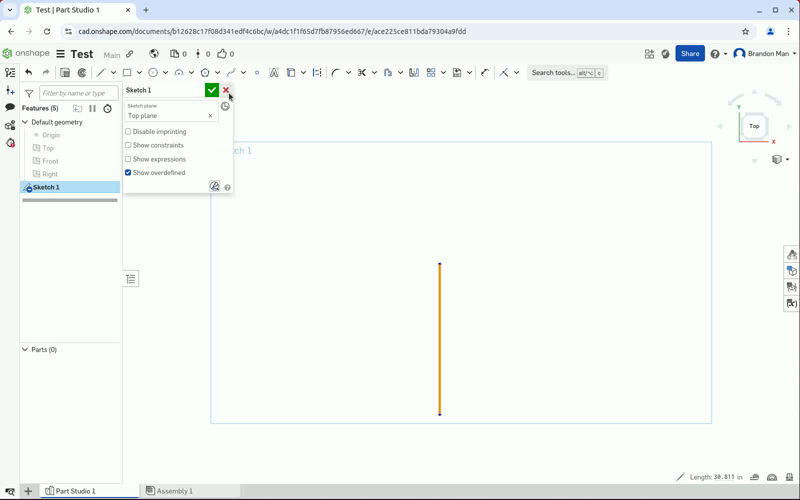
key(shift+h)
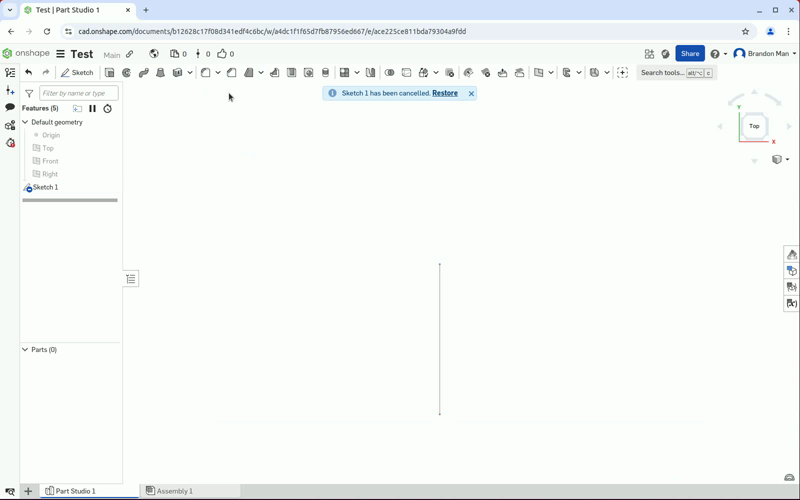
key(shift+s)
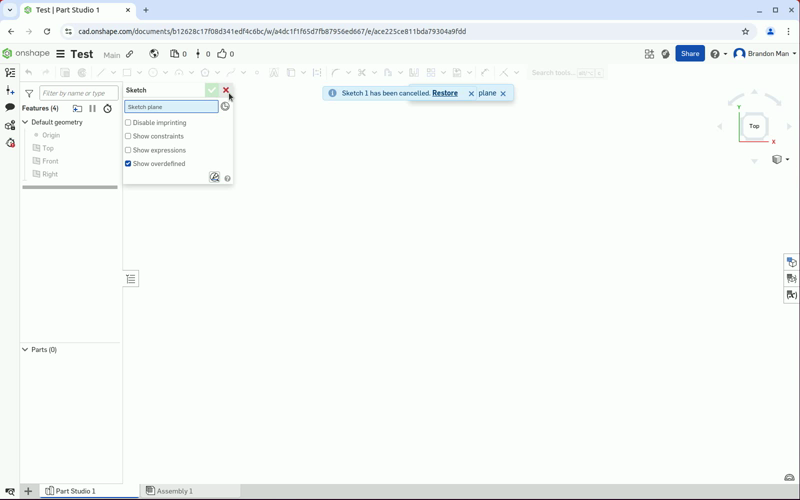
mouse_move(73, 150)
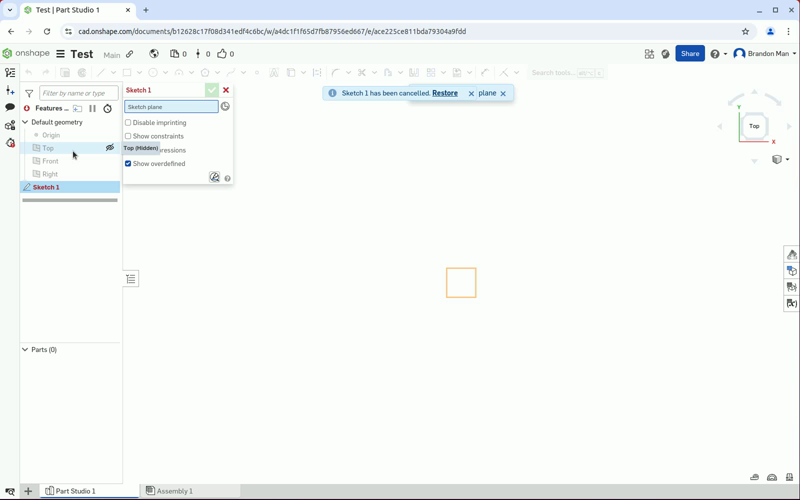
click(73, 150)
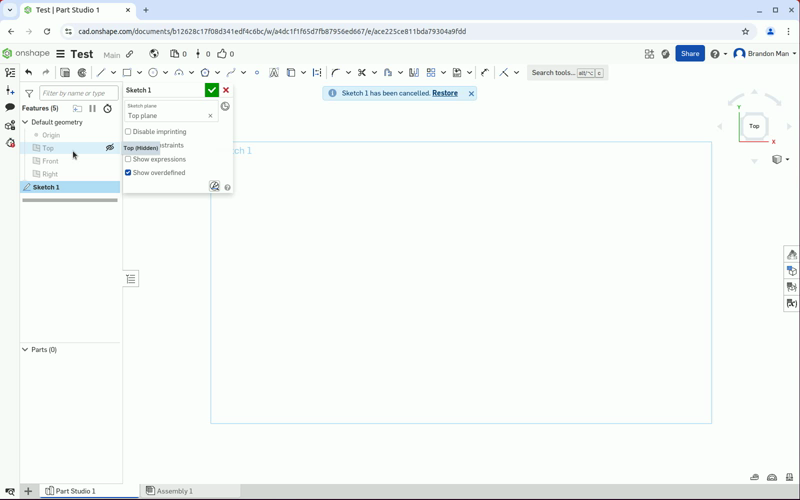
mouse_move(73, 352)
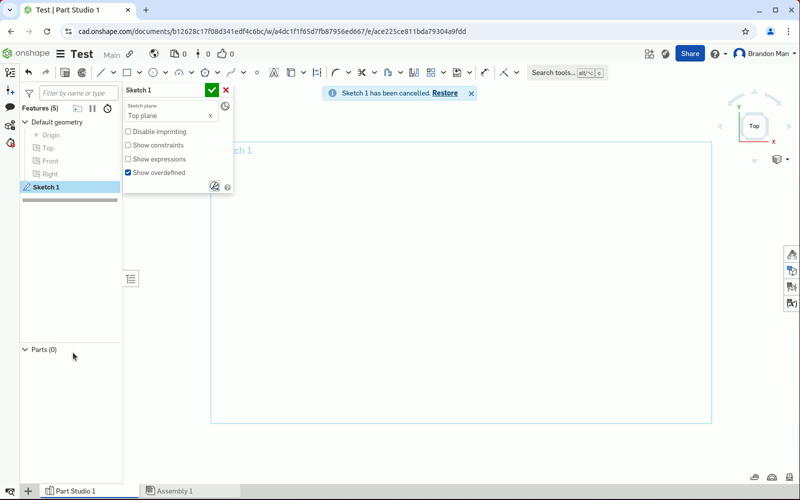
key(y)
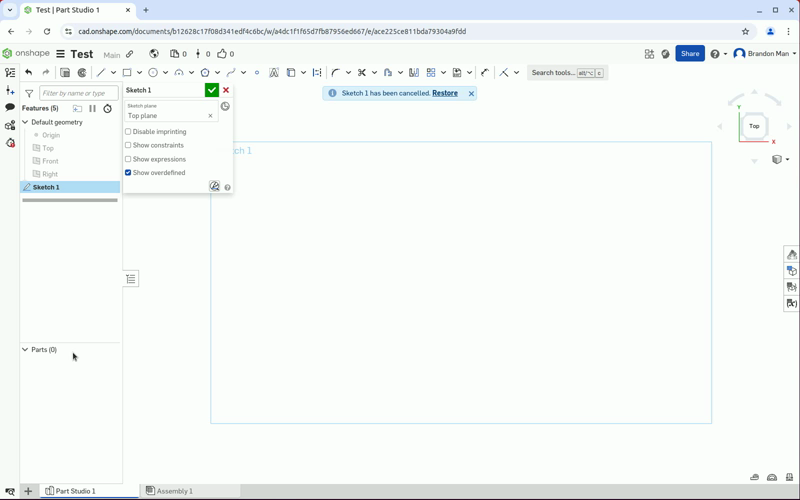
key(l)
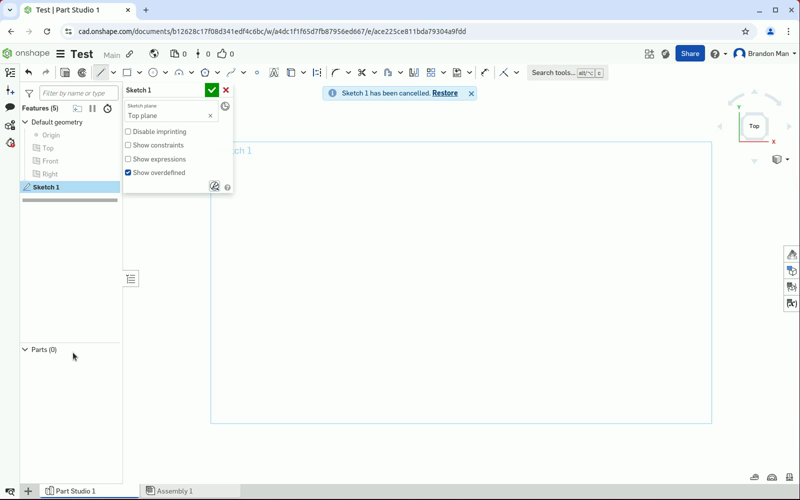
key_down(shift)
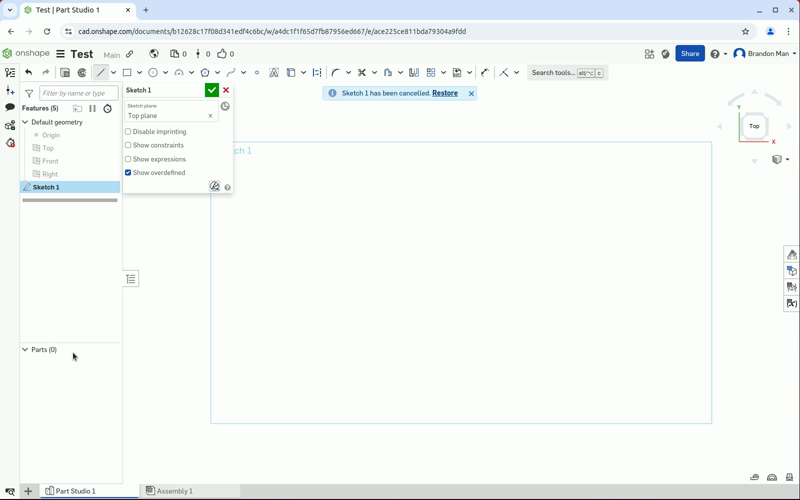
mouse_move(348, 367)
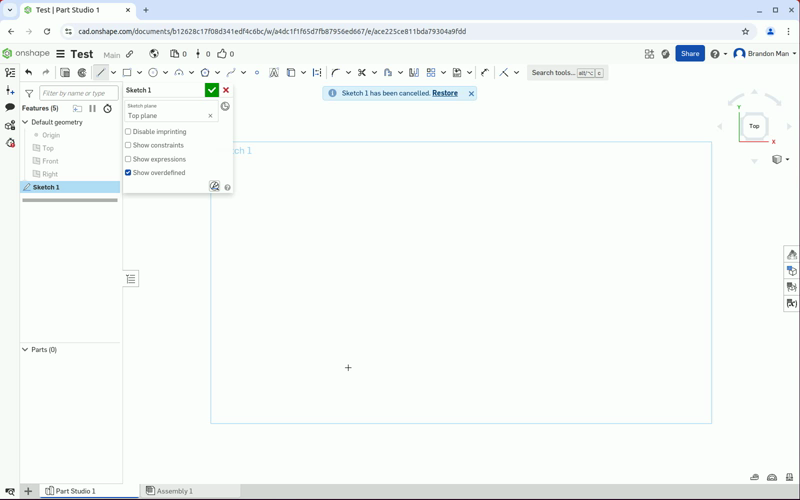
click(348, 367)
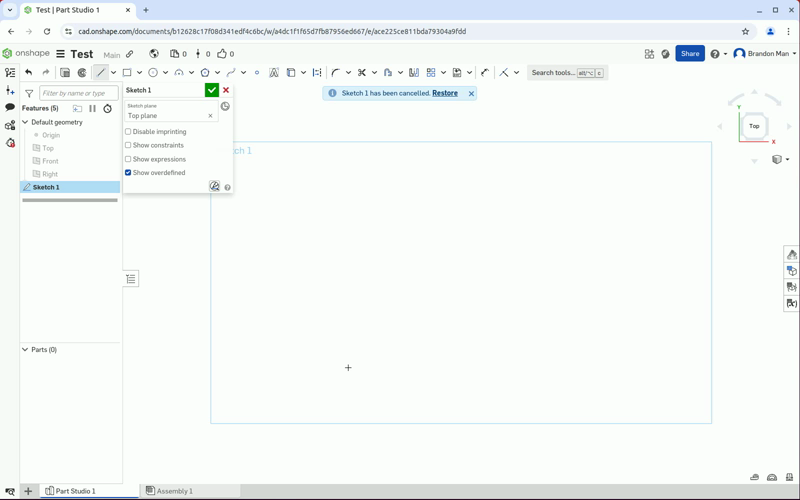
key_up(shift)
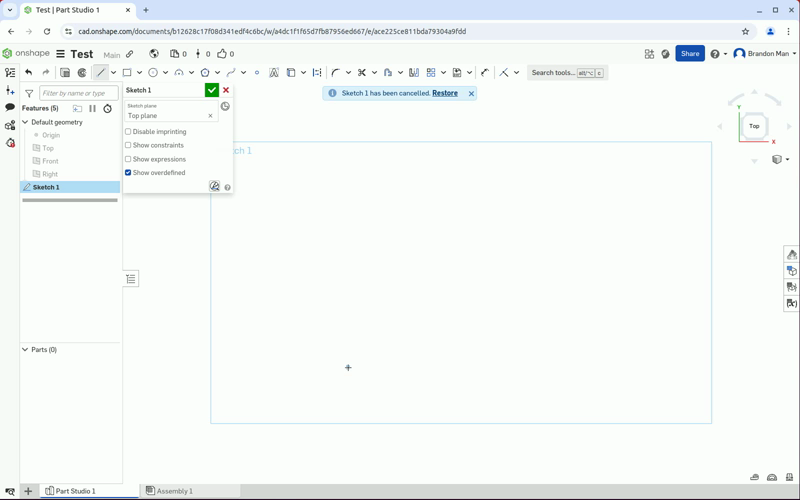
key_down(shift)
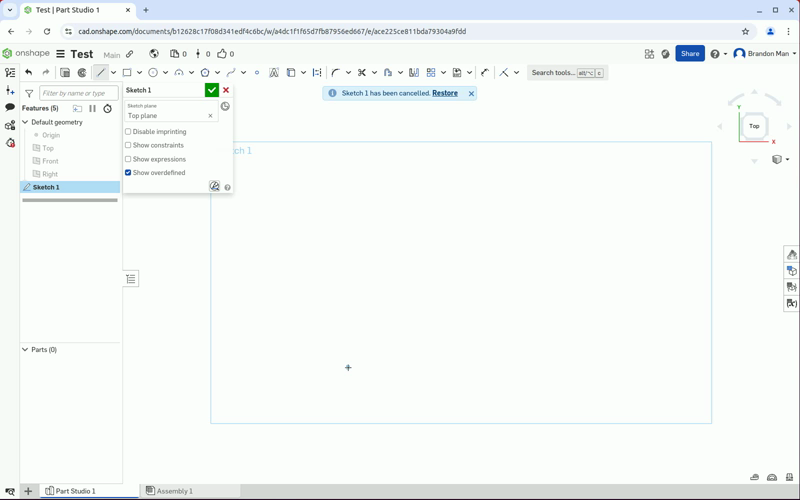
mouse_move(572, 367)
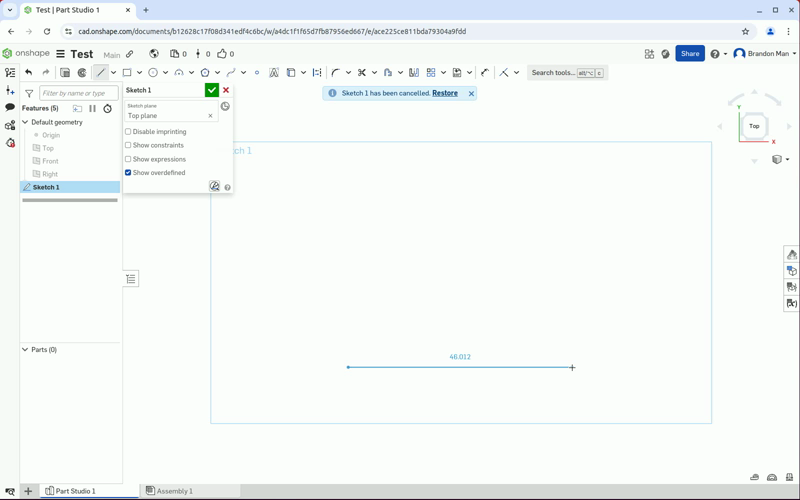
click(572, 367)
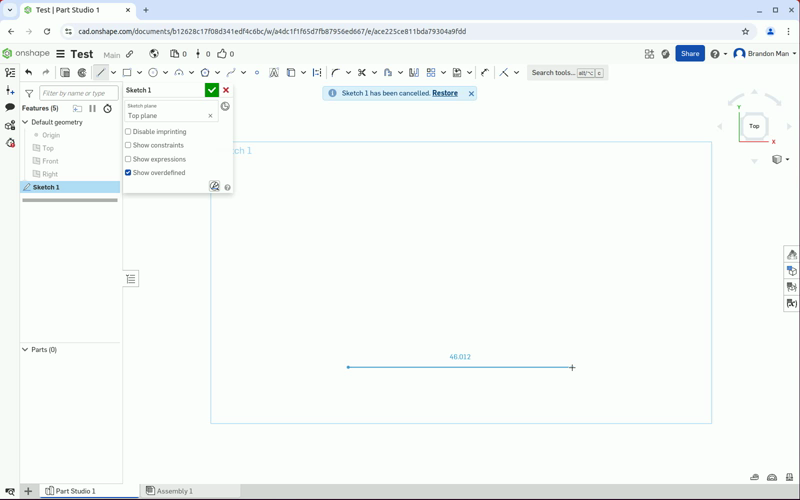
key_up(shift)
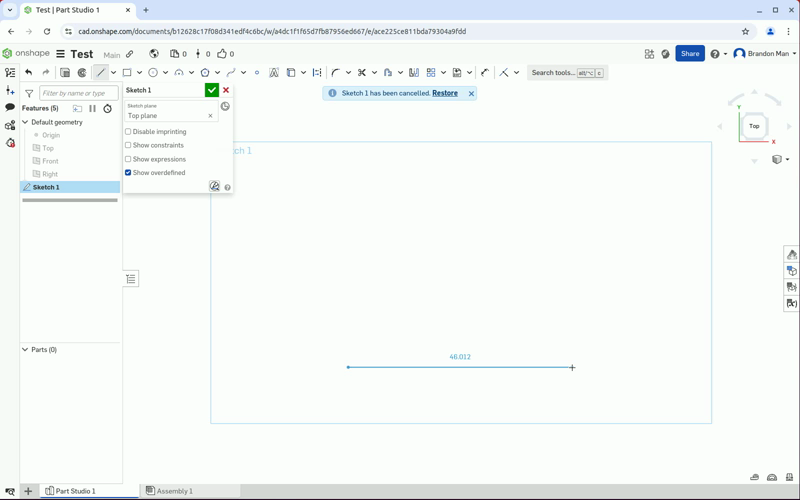
key_down(shift)
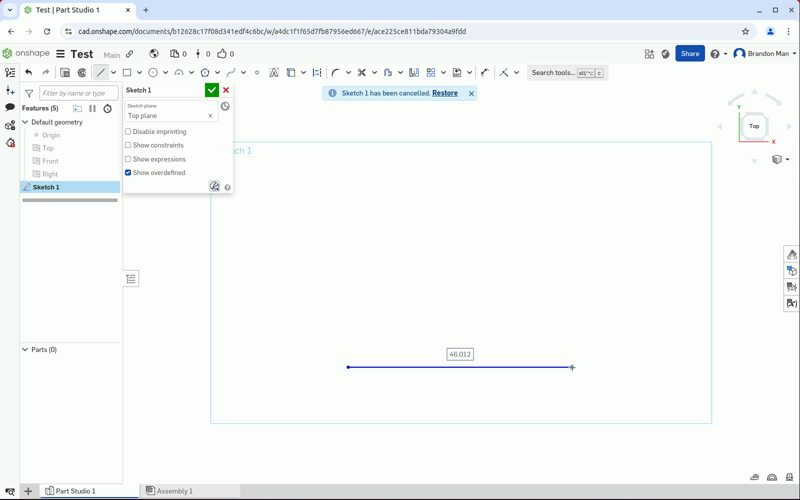
mouse_move(572, 197)
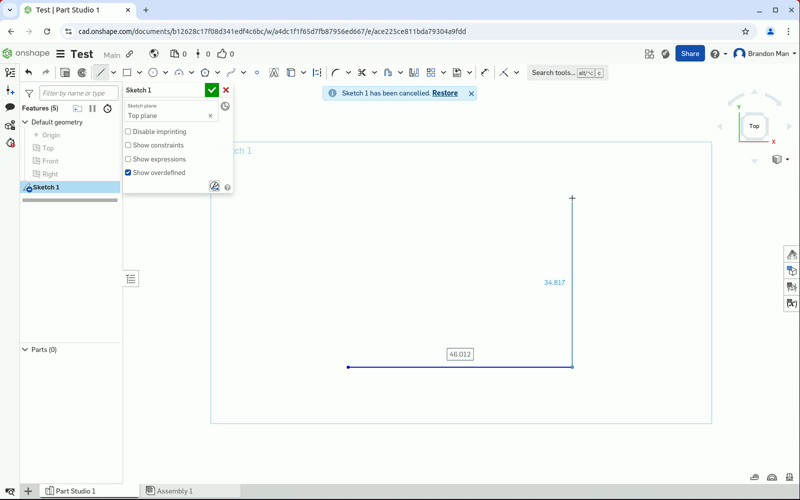
click(572, 197)
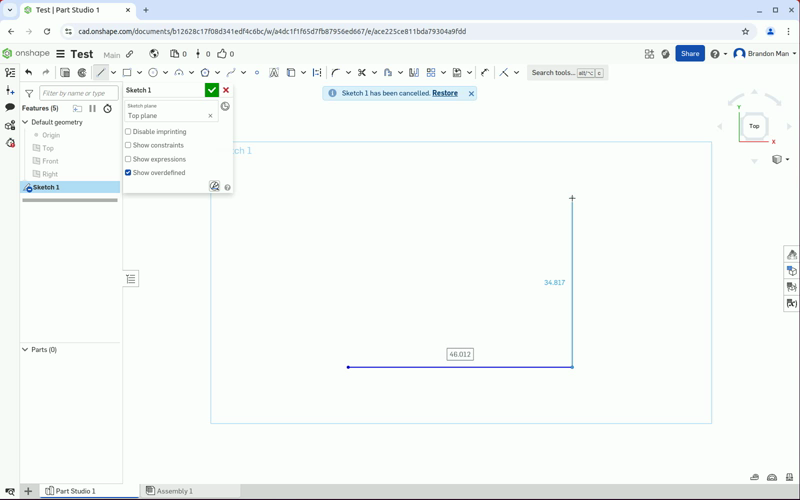
key_up(shift)
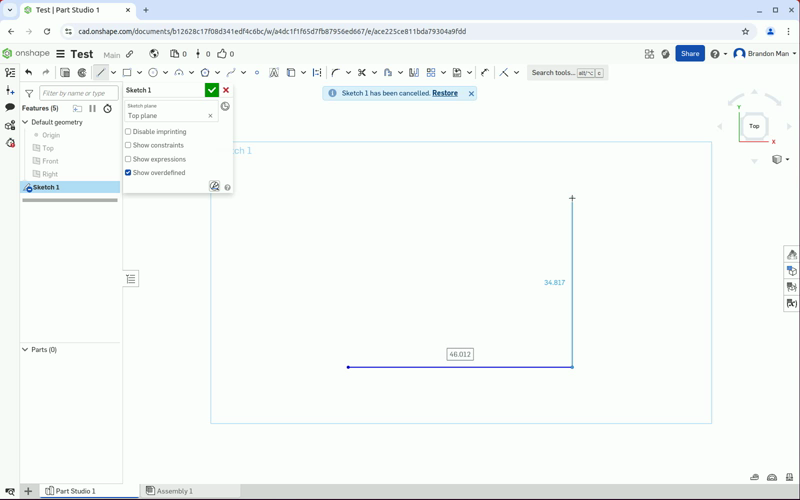
key_down(shift)
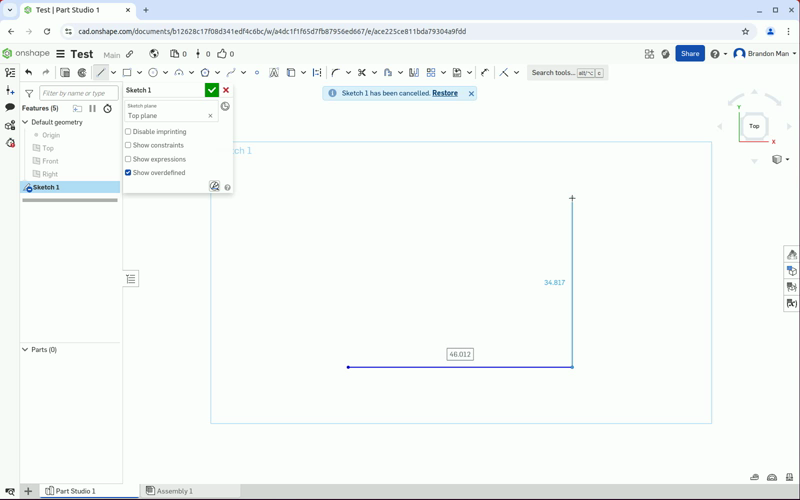
mouse_move(348, 197)
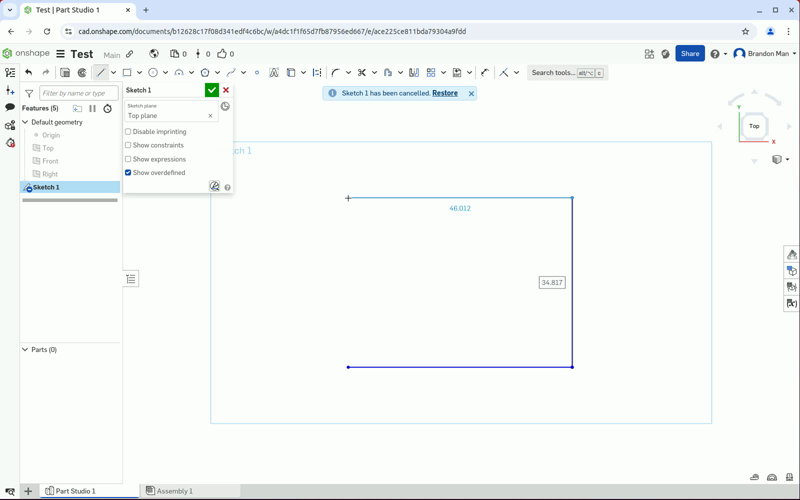
click(348, 197)
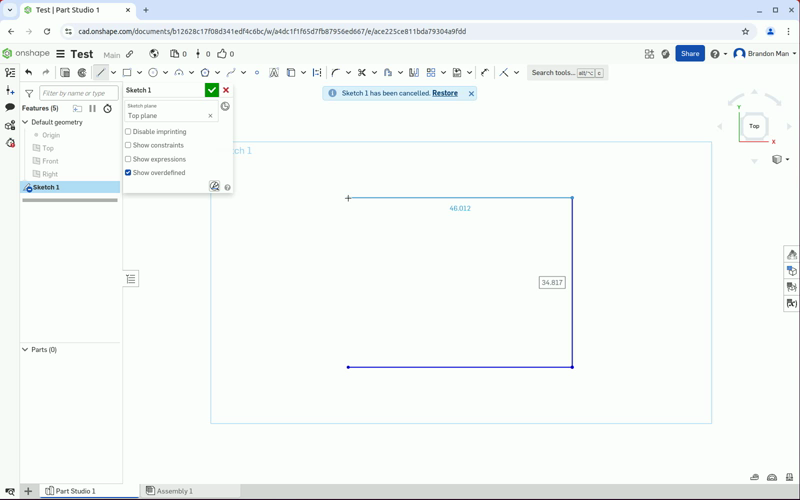
key_up(shift)
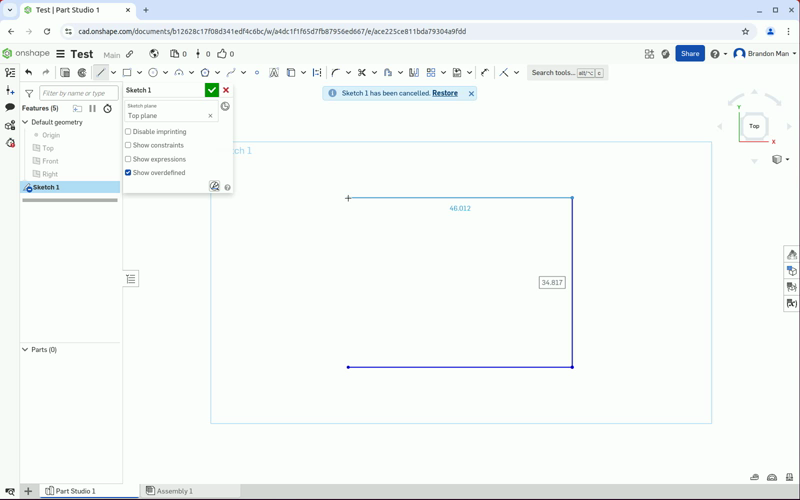
key_down(shift)
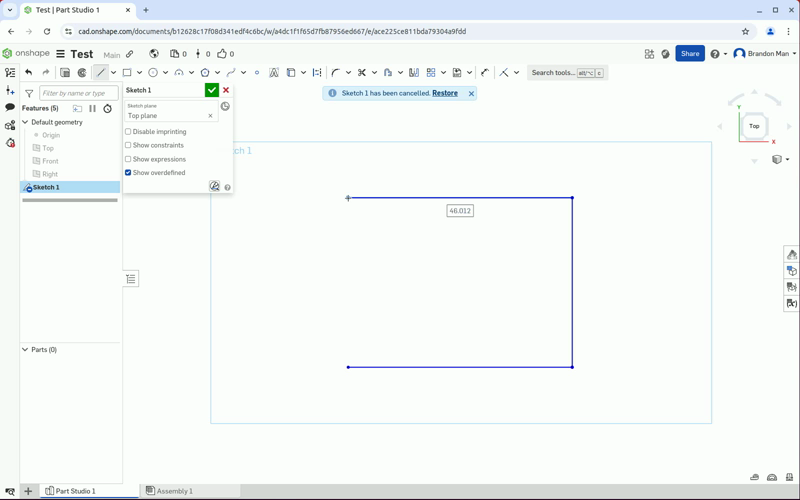
mouse_move(348, 367)
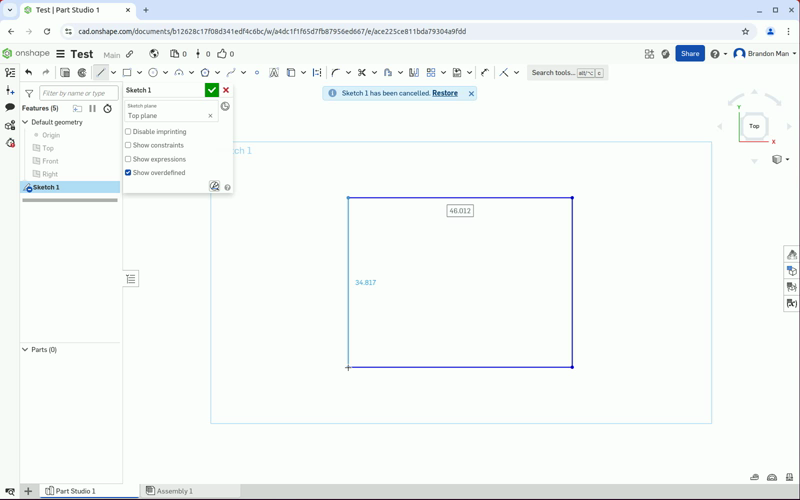
key_up(shift)
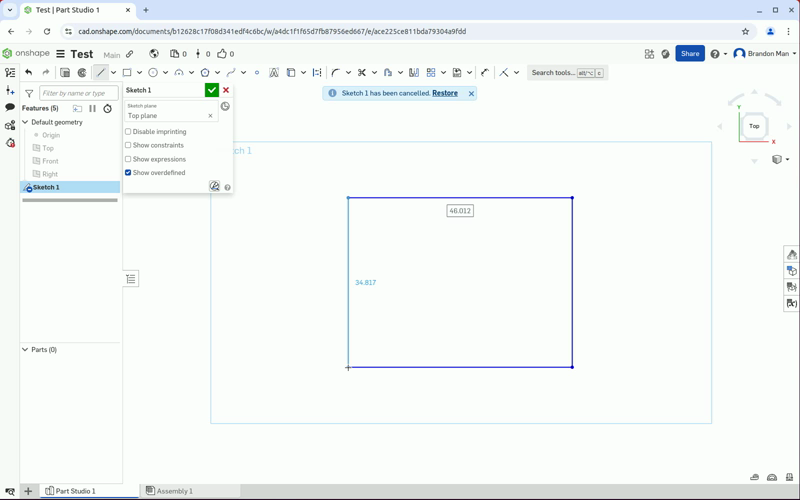
click(348, 367)
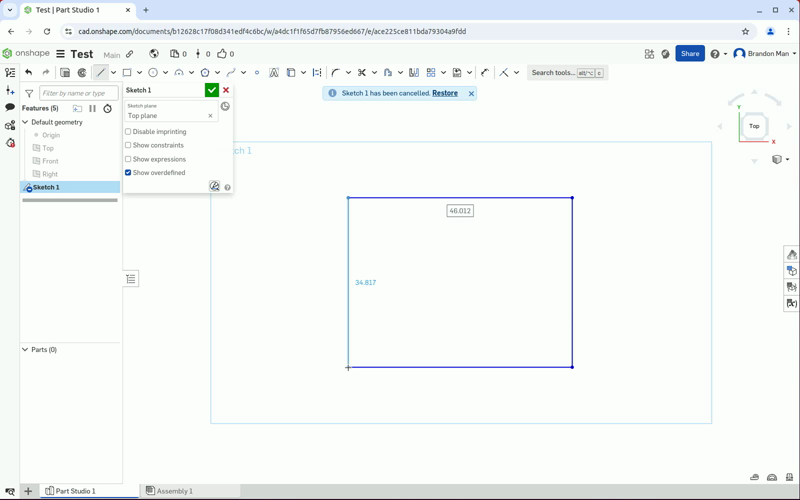
key(esc)
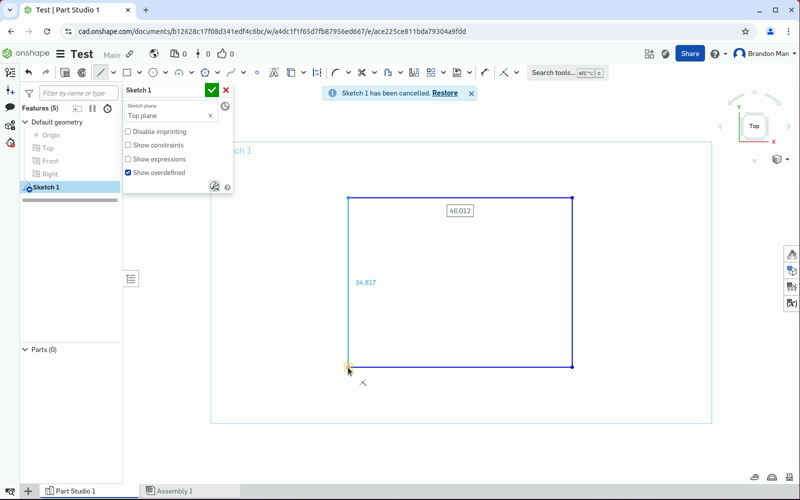
mouse_move(395, 337)
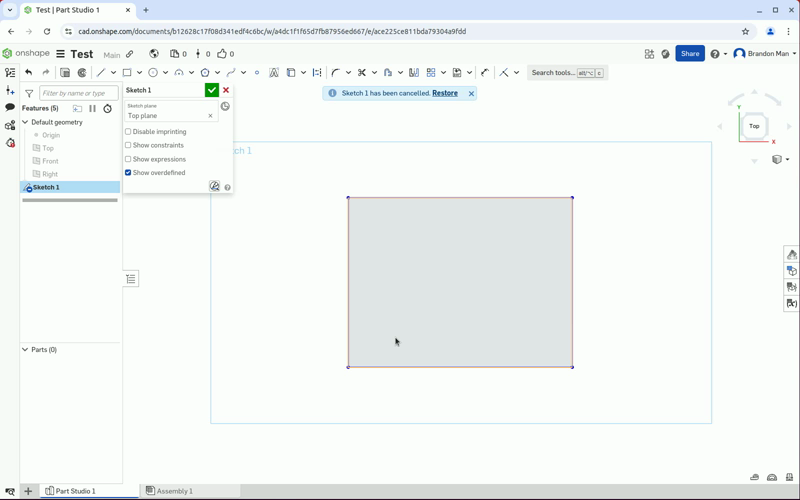
click(395, 337)
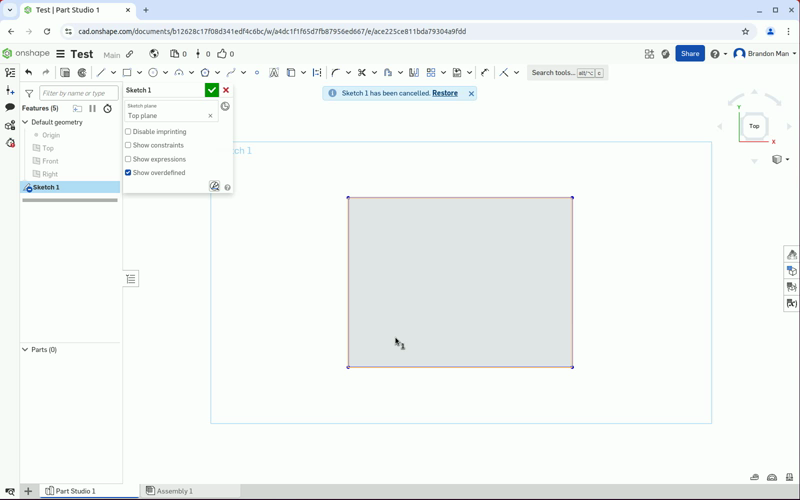
mouse_move(73, 352)
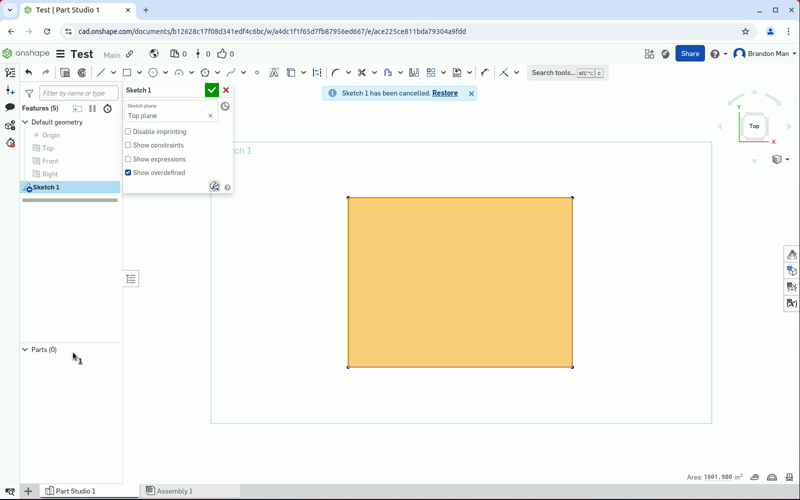
key(shift+y)
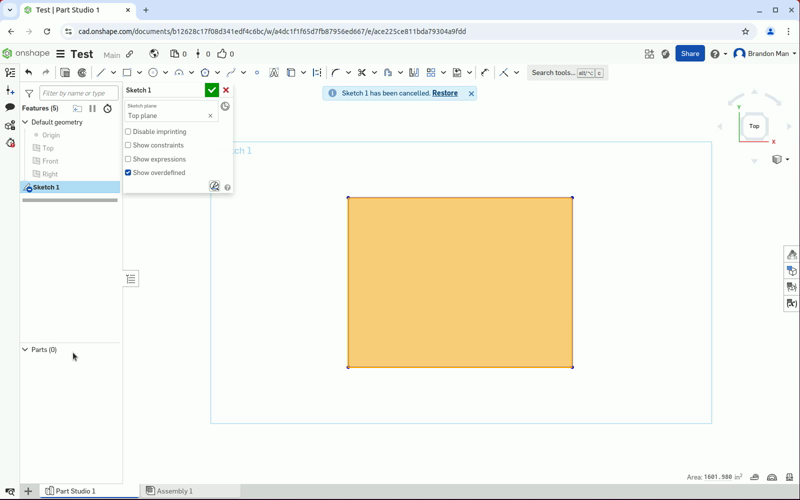
key(shift+e)
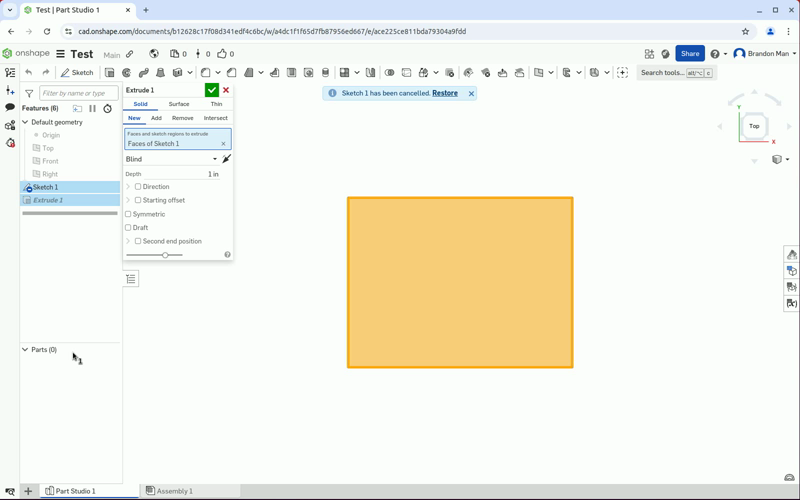
mouse_move(143, 106)
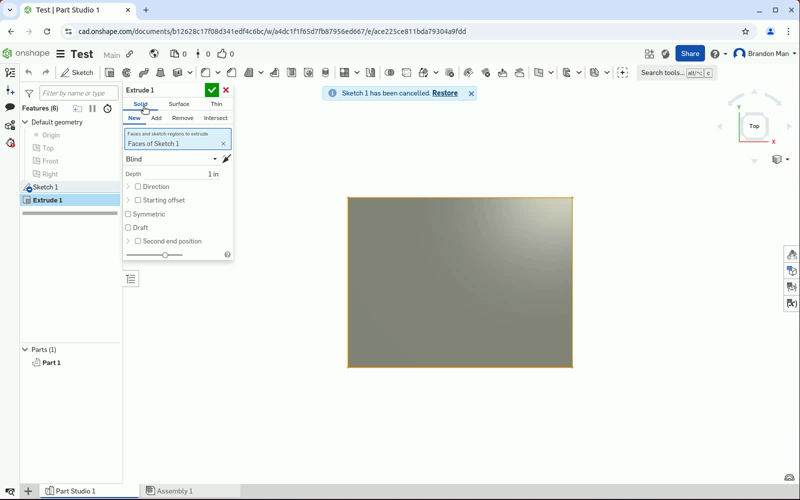
click(143, 106)
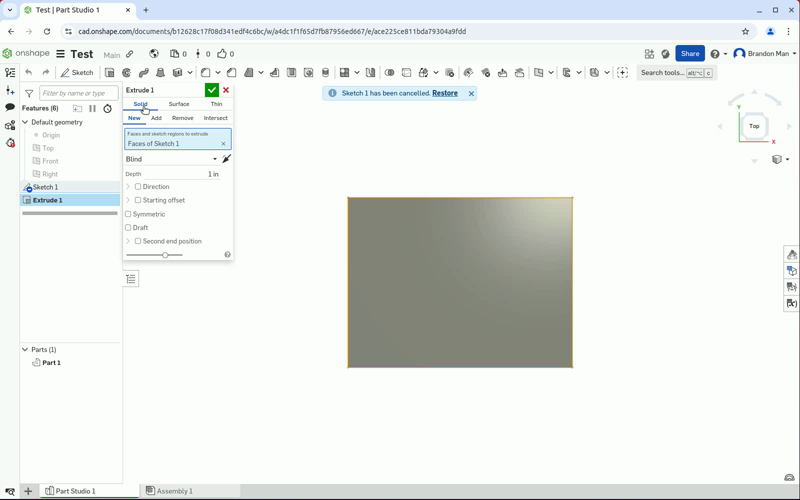
mouse_move(137, 120)
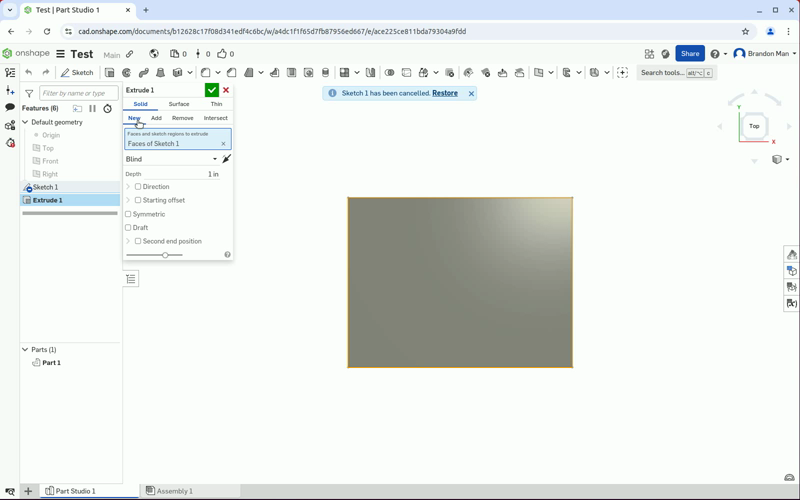
click(137, 120)
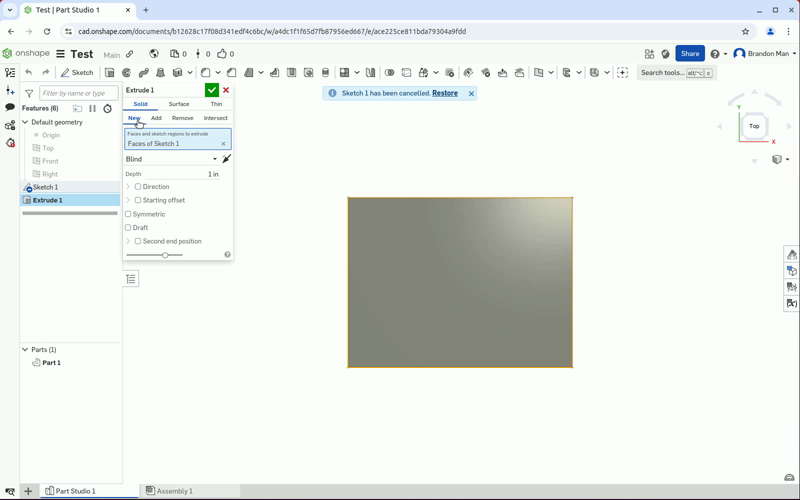
key(tab, 4)
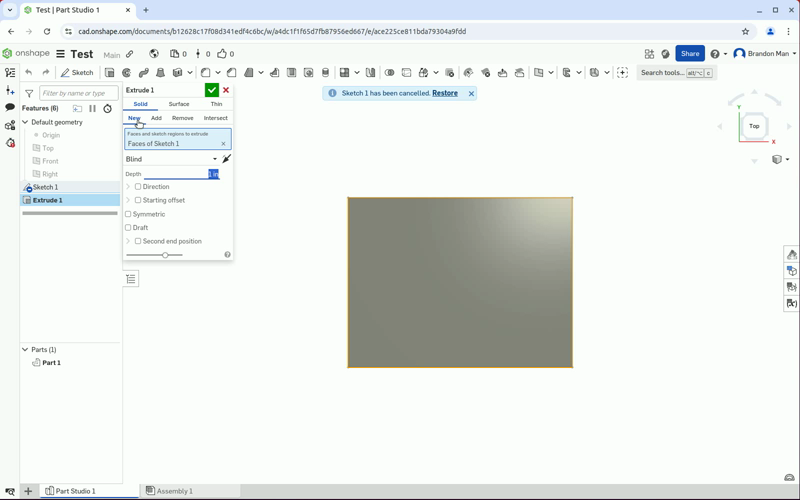
text(11.795)
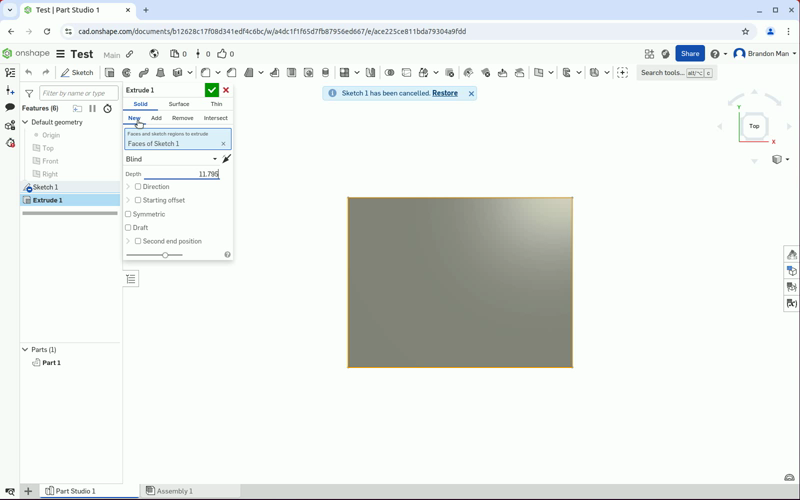
key(enter)
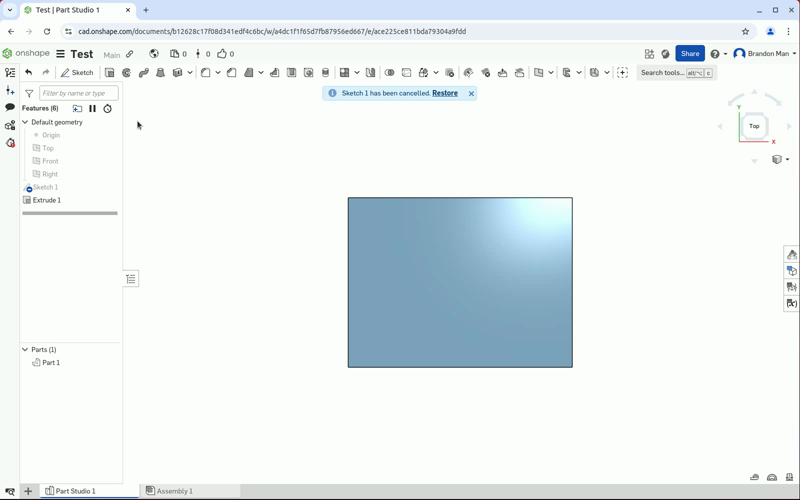
key(shift+h)
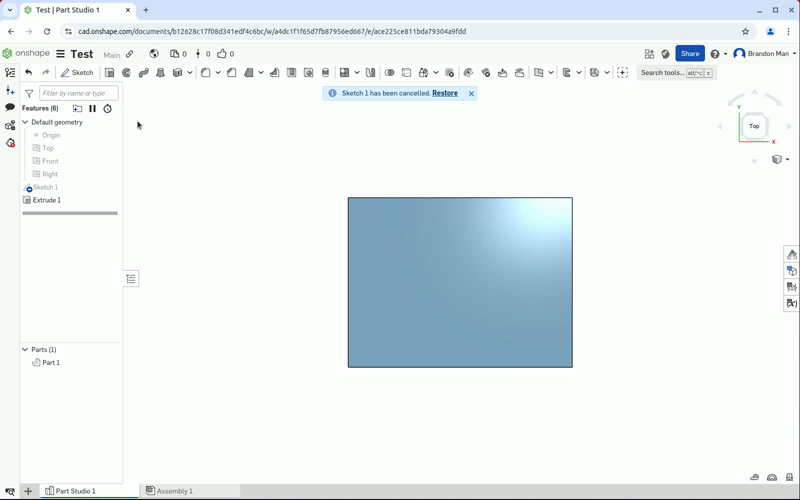
key(shift+h)
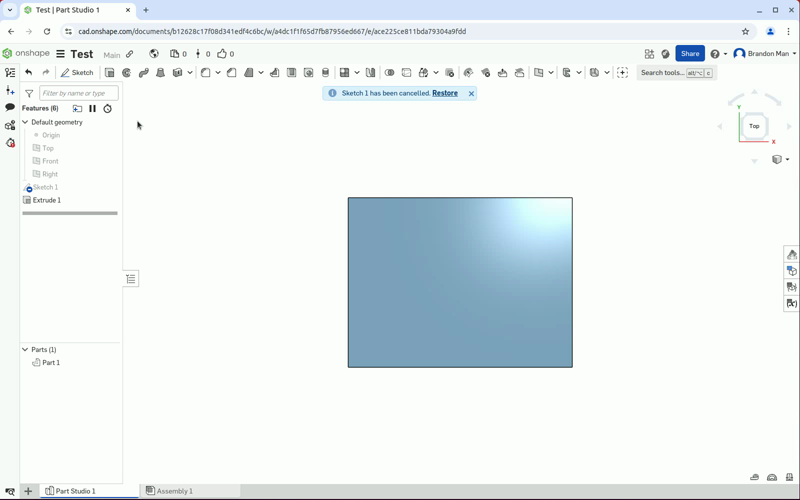
mouse_move(73, 189)
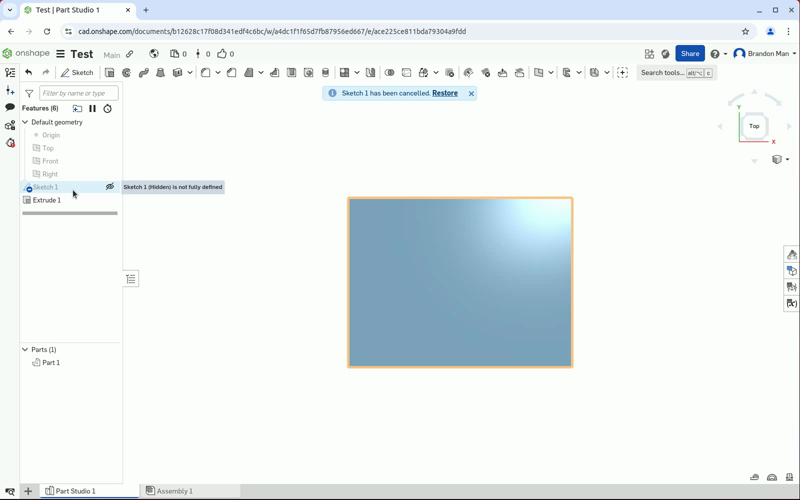
click(73, 189)
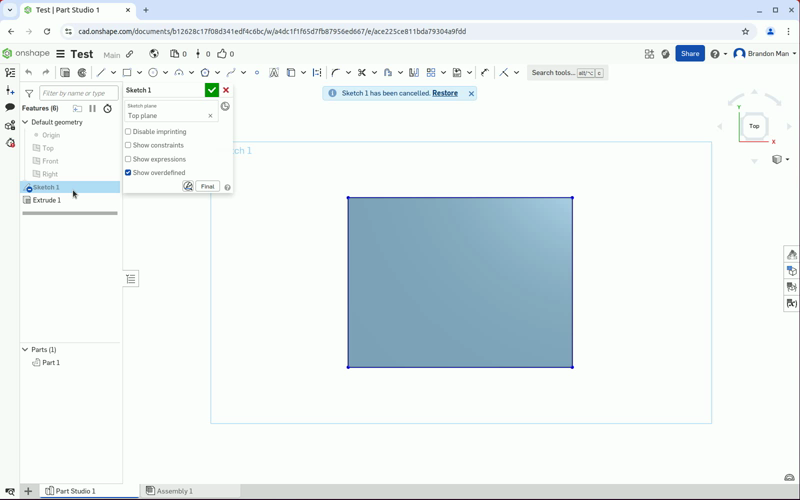
mouse_move(229, 92)
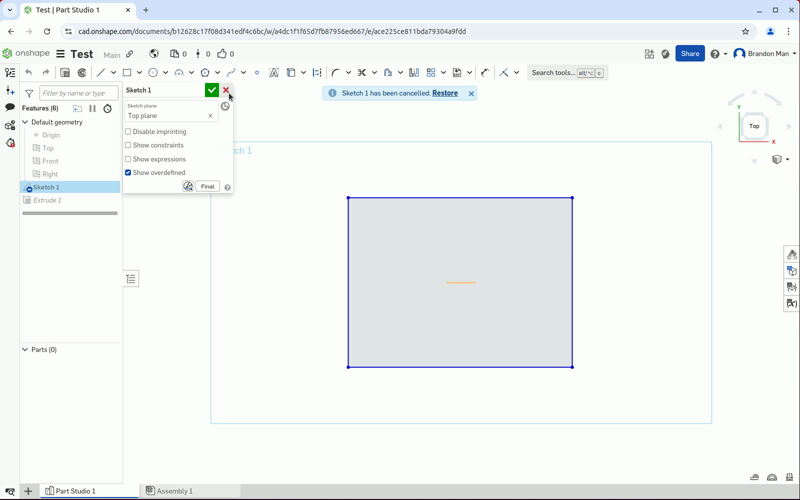
click(229, 92)
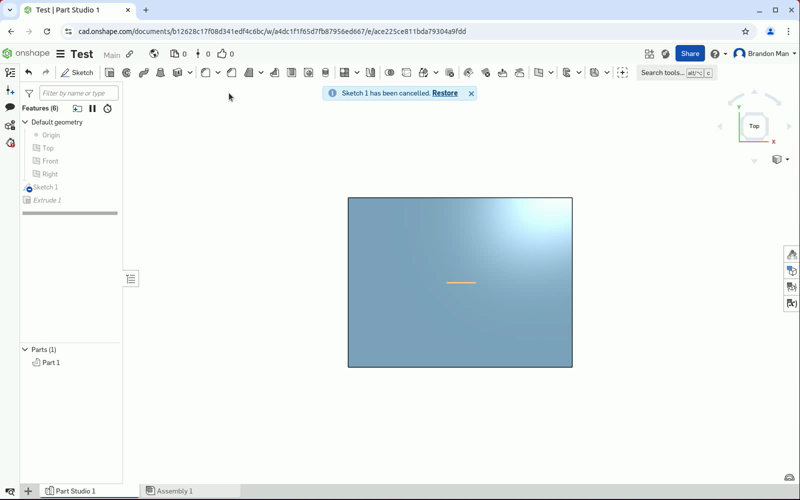
mouse_move(541, 75)
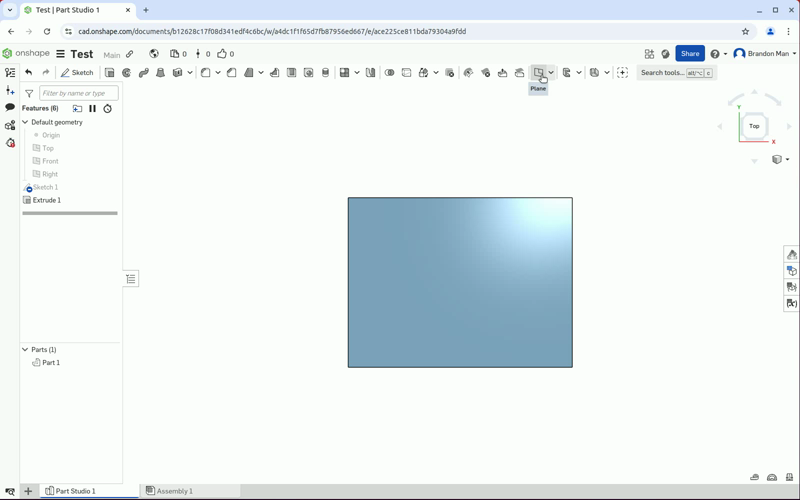
click(541, 75)
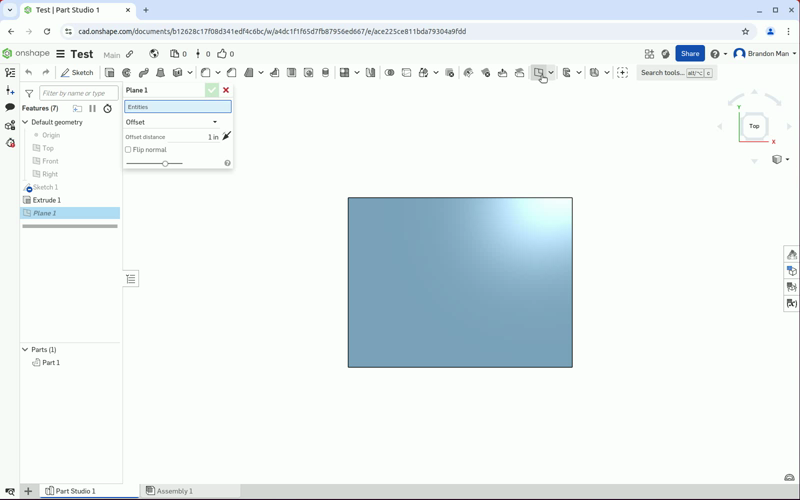
mouse_move(73, 150)
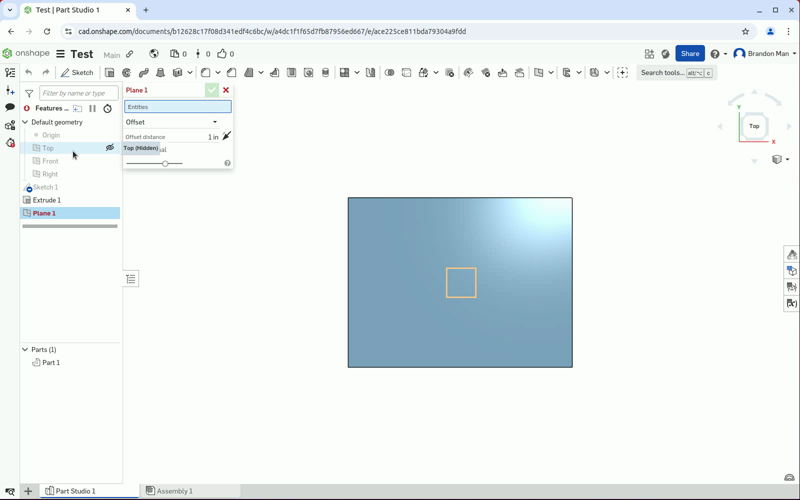
click(73, 150)
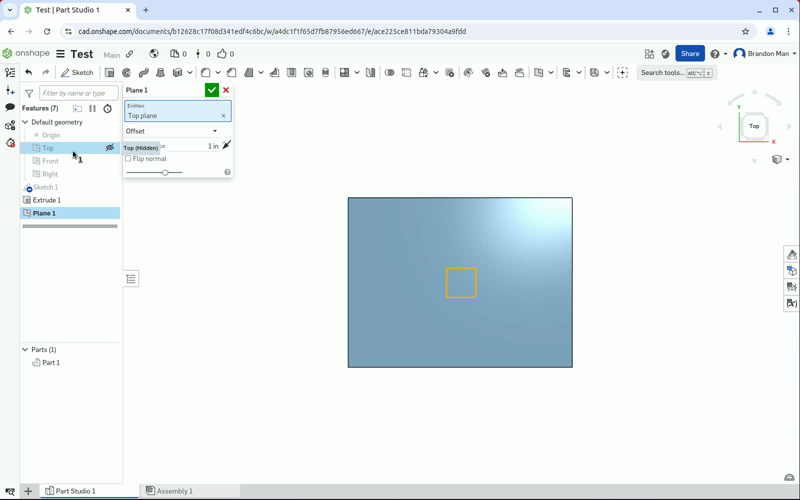
key(tab, 2)
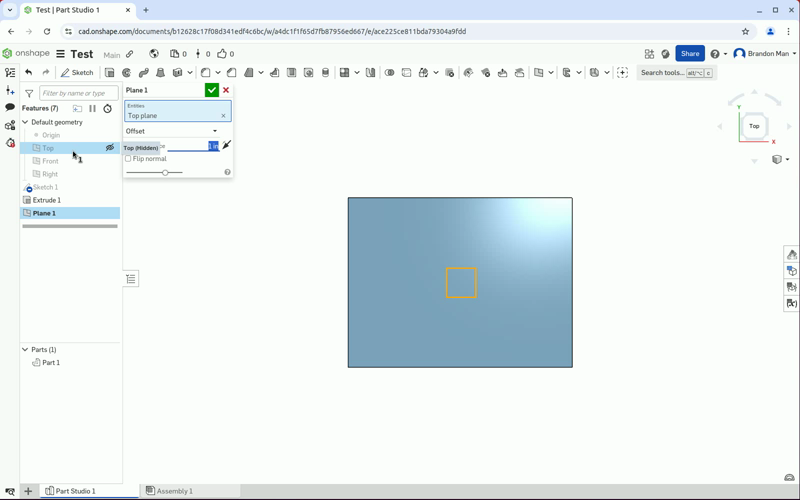
text(11.801)
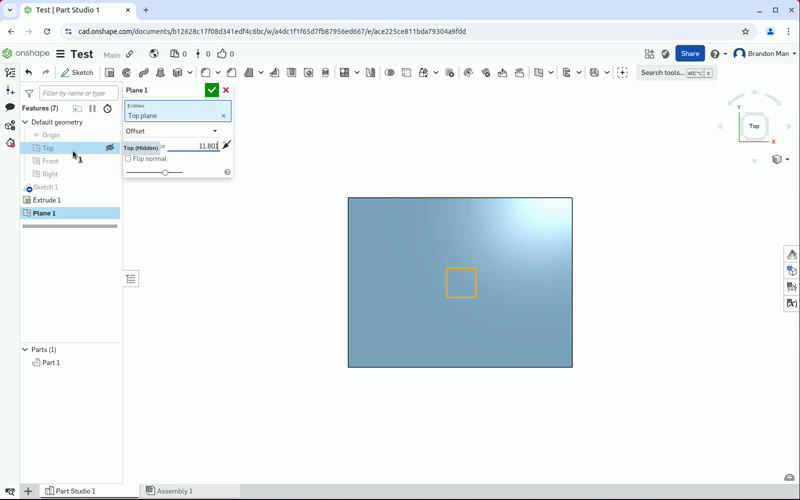
key(enter, 2)
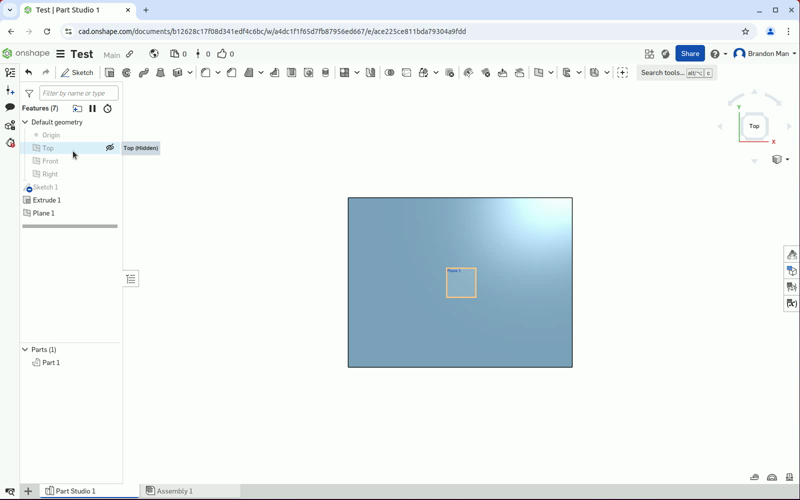
key(shift+s)
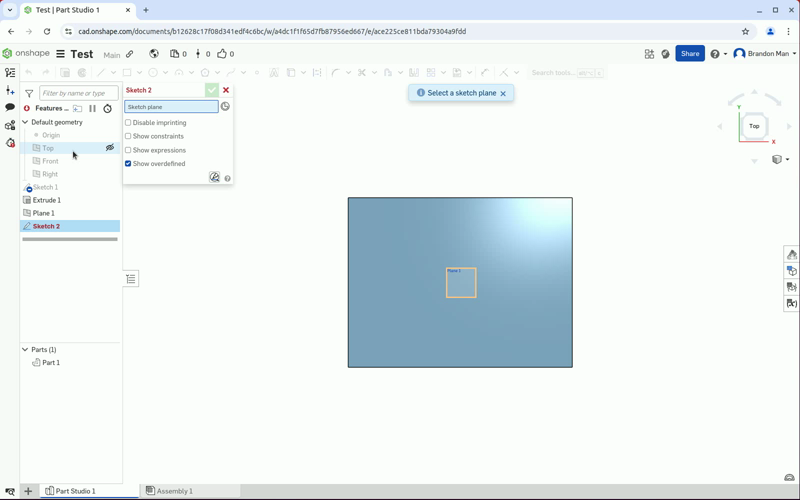
mouse_move(73, 215)
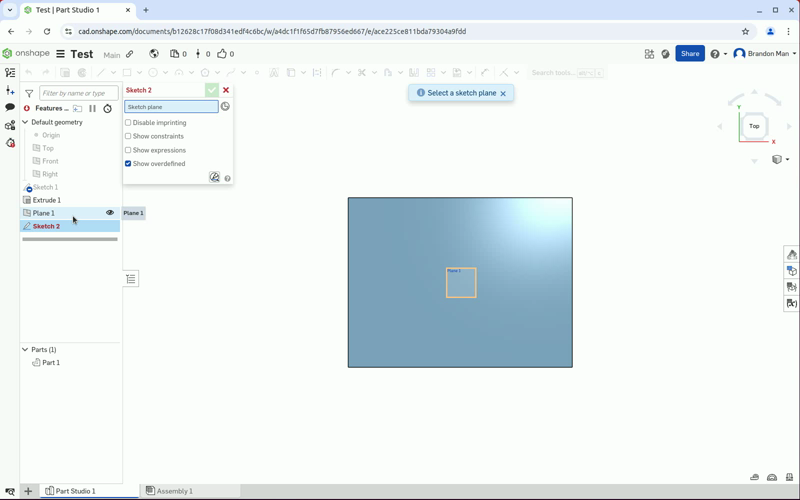
click(73, 215)
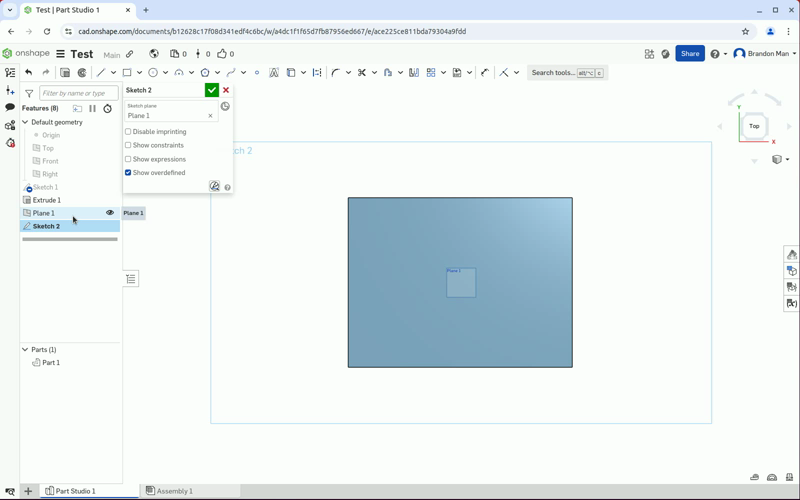
mouse_move(73, 352)
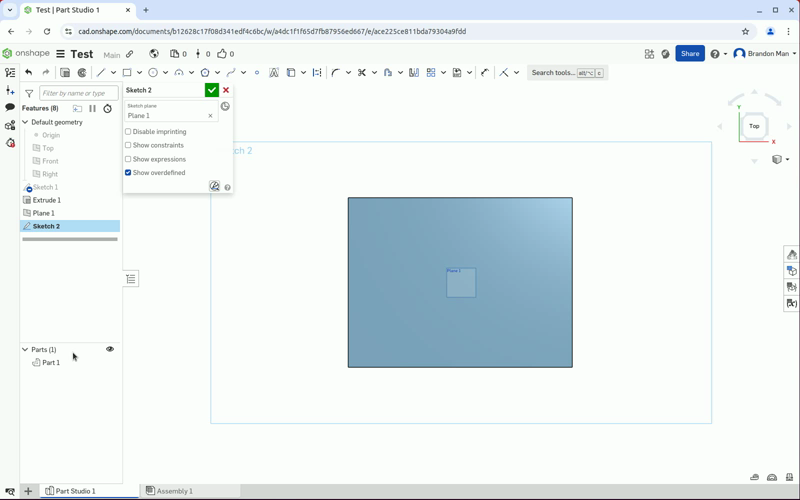
key(y)
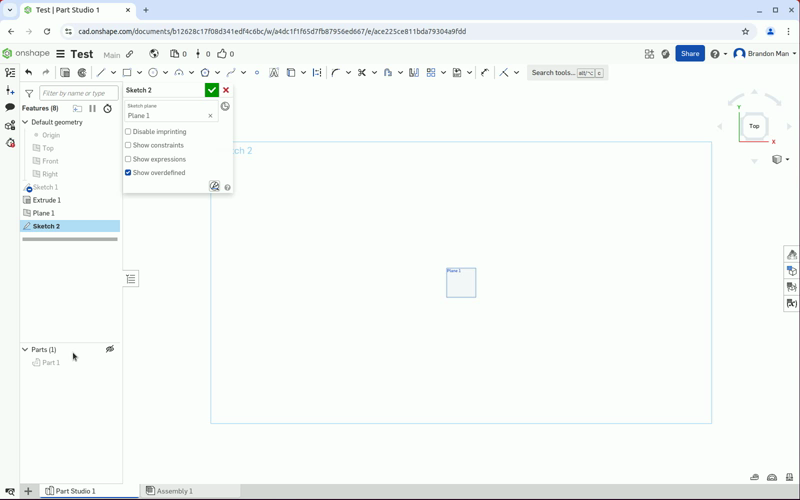
key(c)
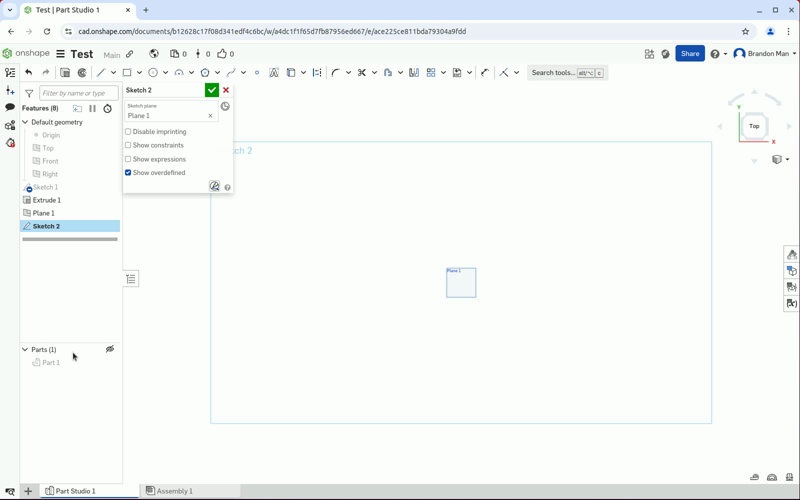
key_down(shift)
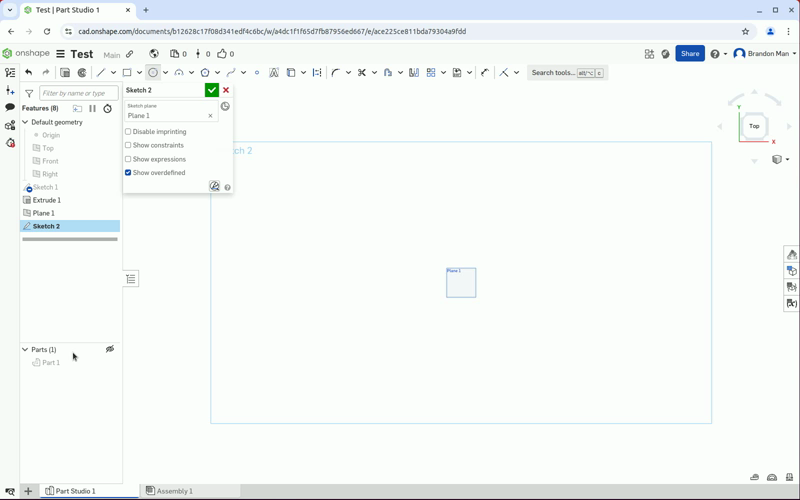
mouse_move(461, 282)
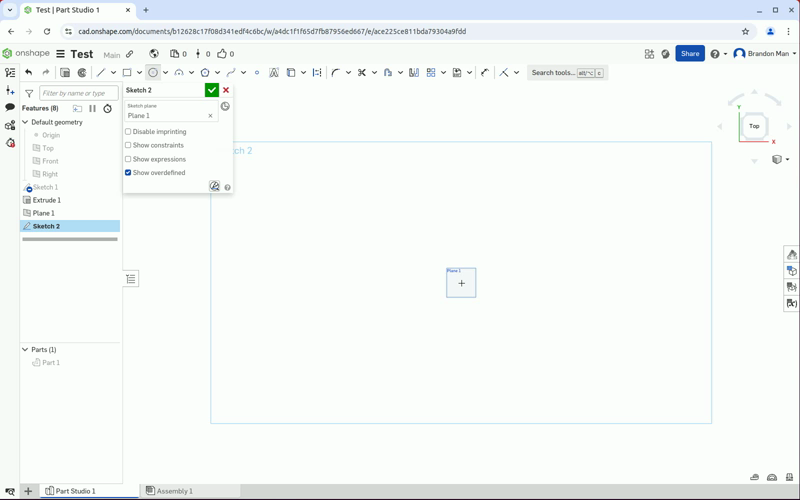
click(461, 282)
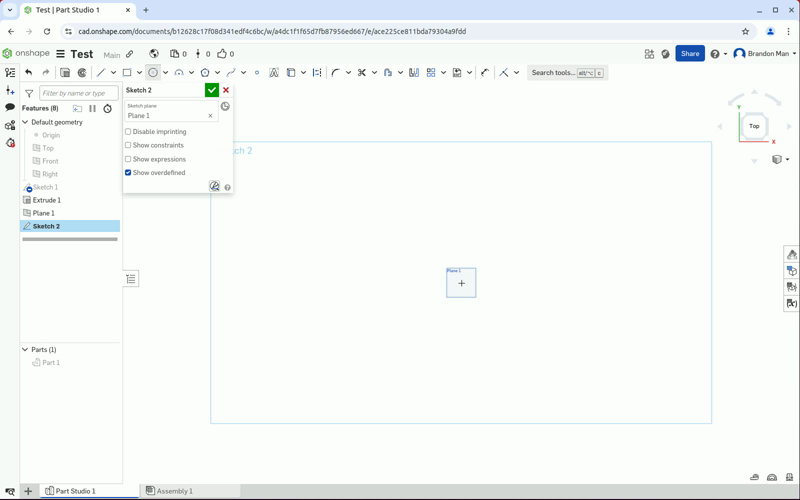
key_up(shift)
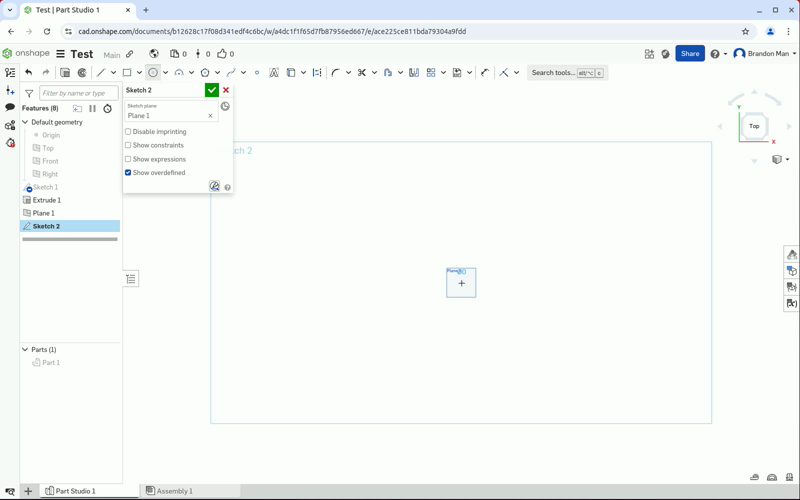
mouse_move(505, 282)
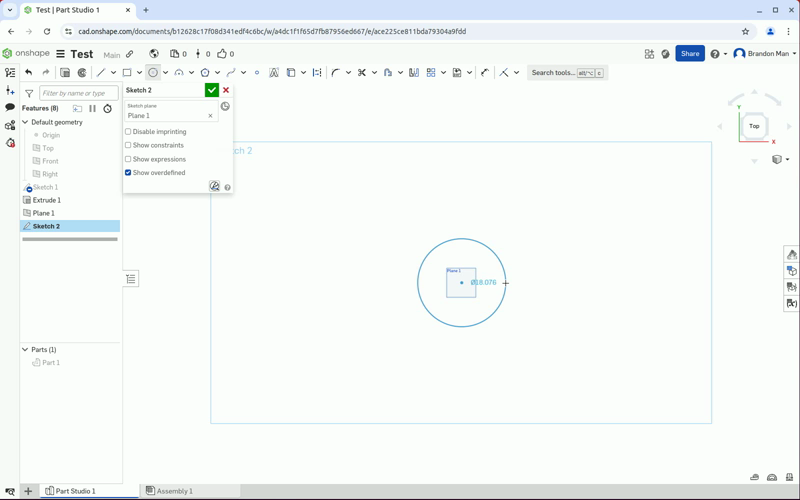
click(505, 282)
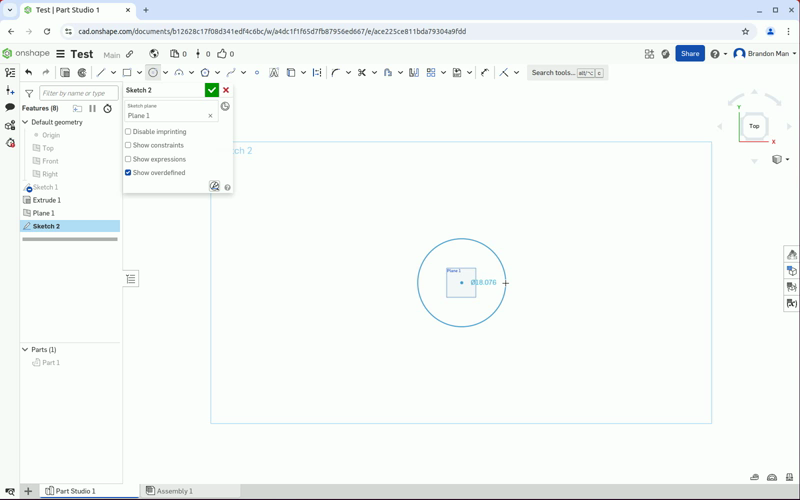
key(esc)
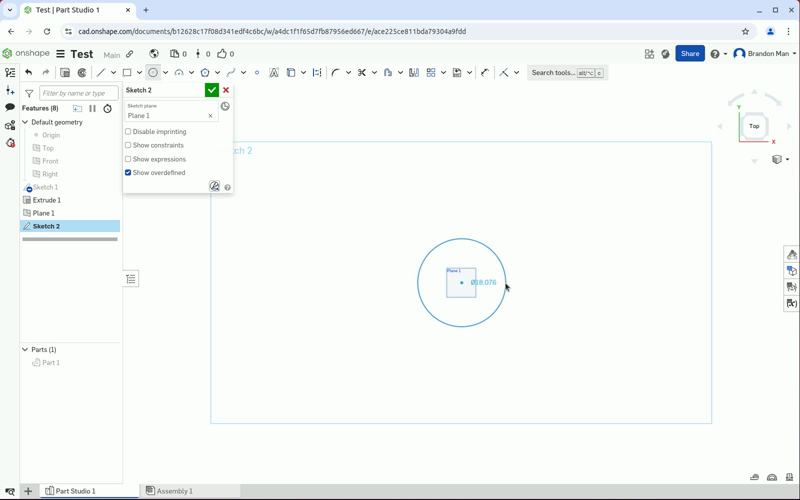
mouse_move(468, 273)
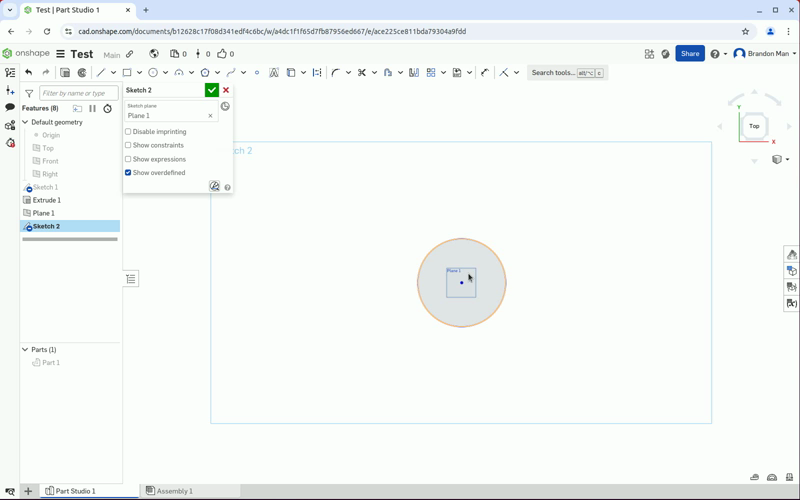
click(468, 273)
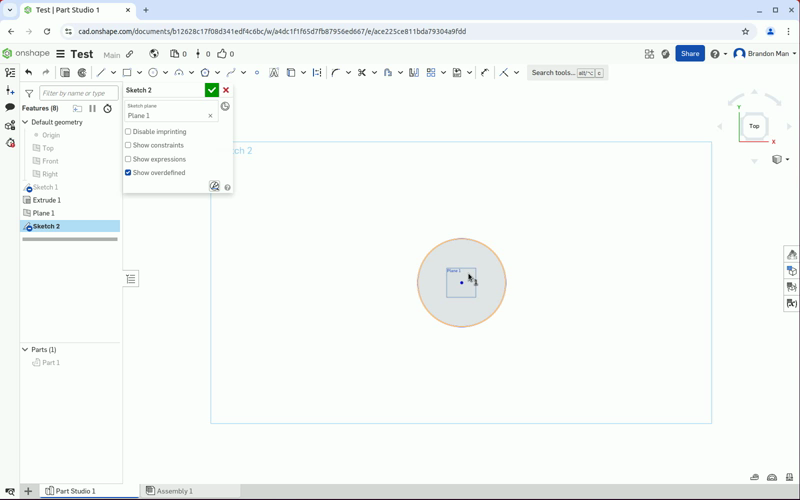
mouse_move(73, 352)
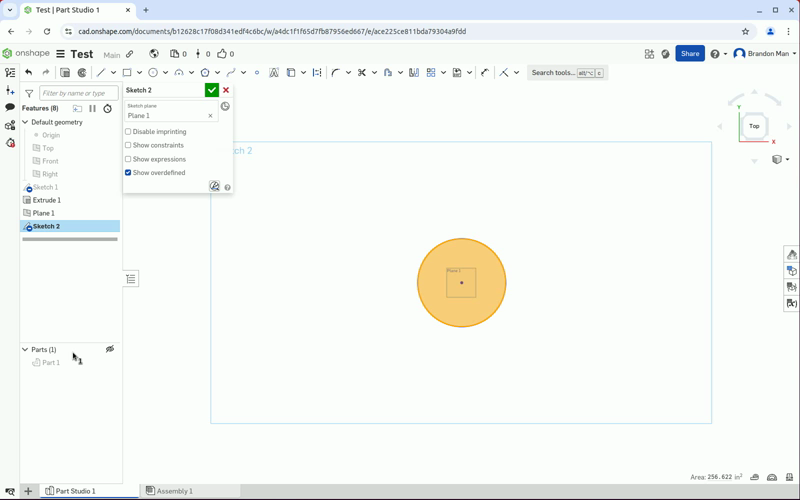
key(shift+y)
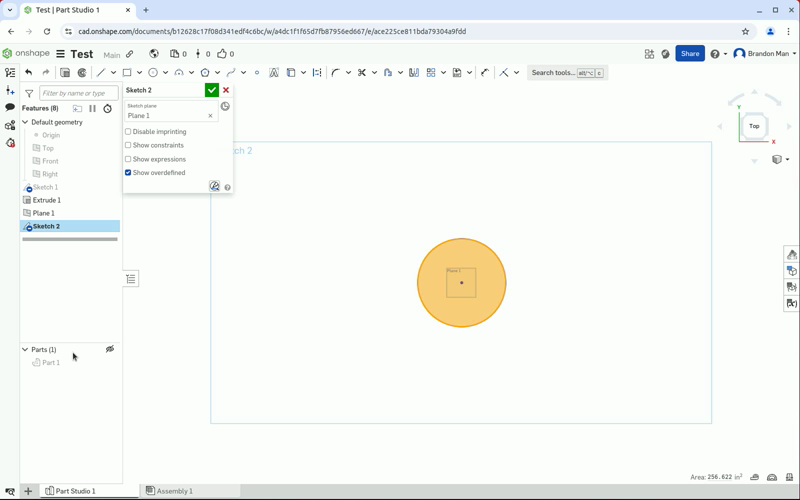
key(shift+e)
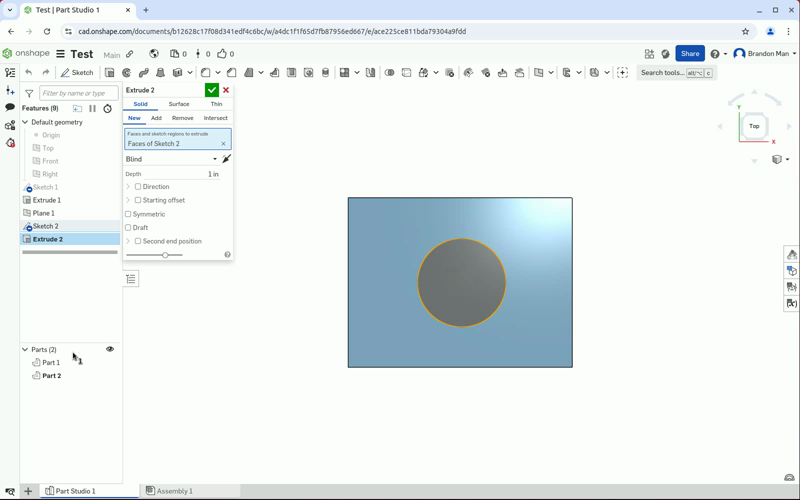
mouse_move(143, 106)
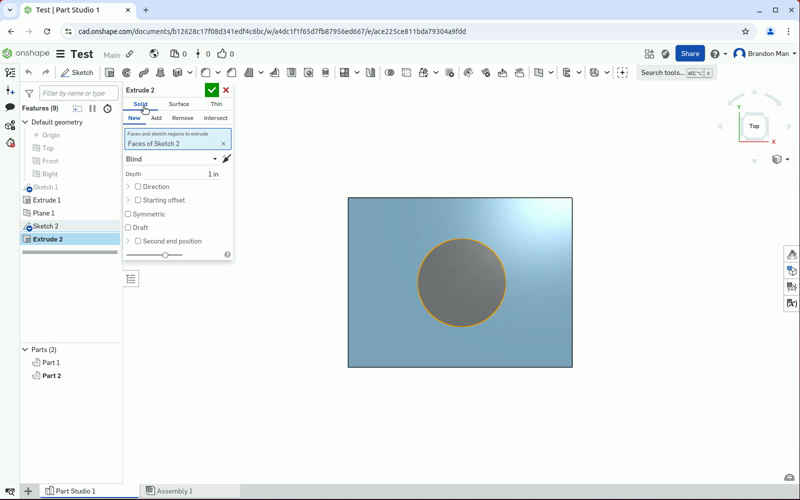
click(143, 106)
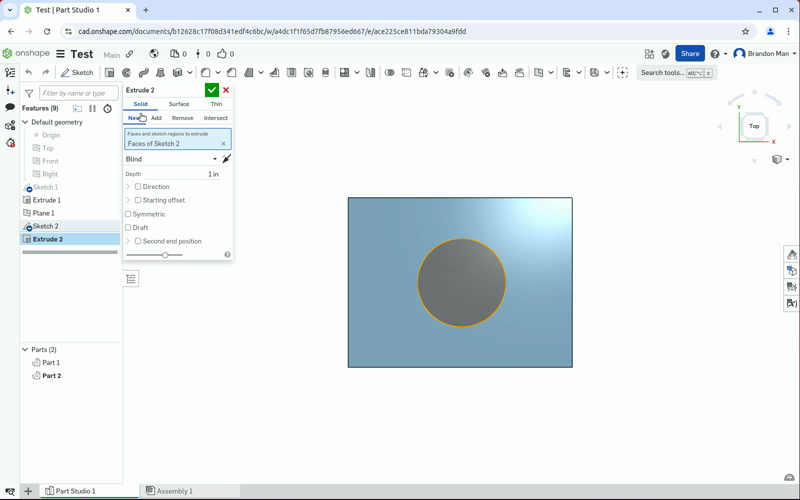
mouse_move(137, 120)
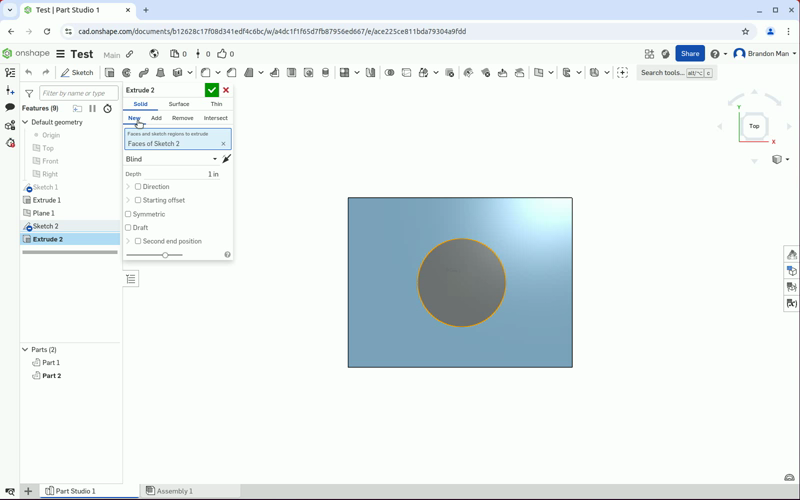
click(137, 120)
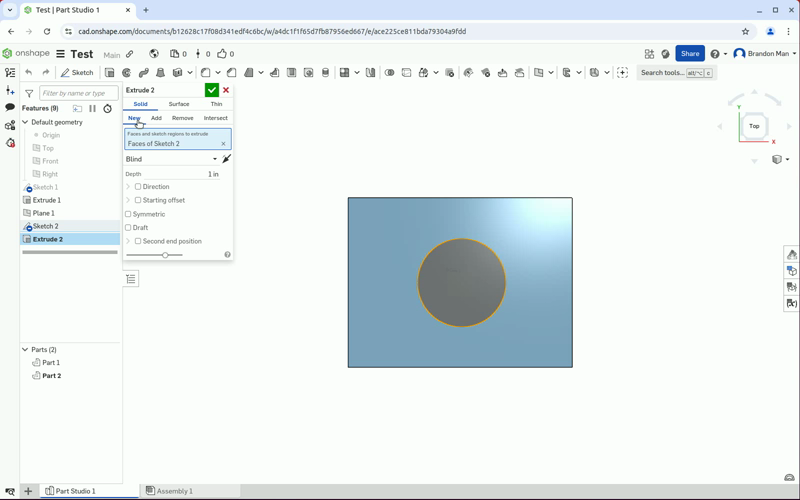
key(tab, 4)
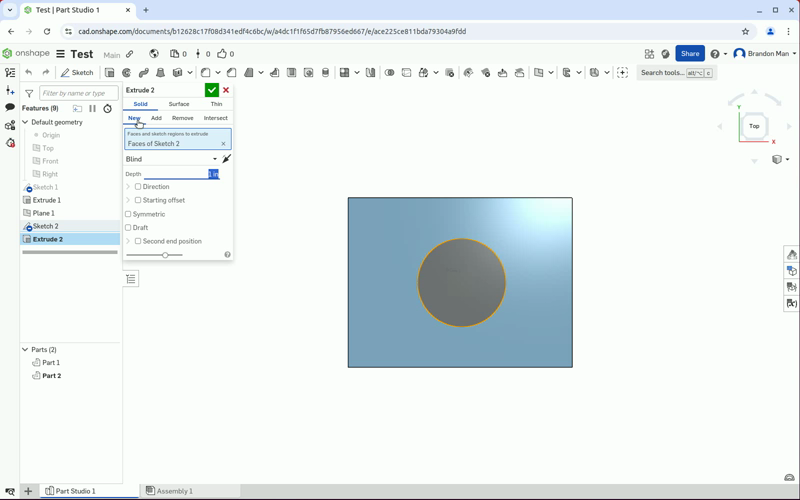
text(11.795)
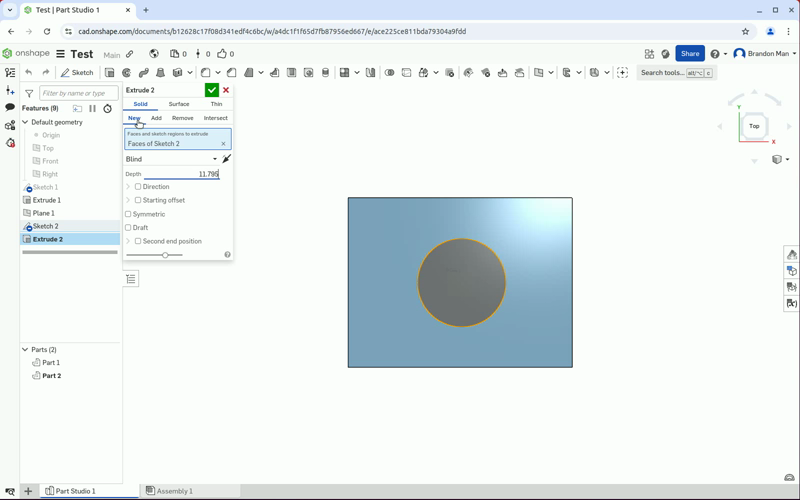
key(enter)
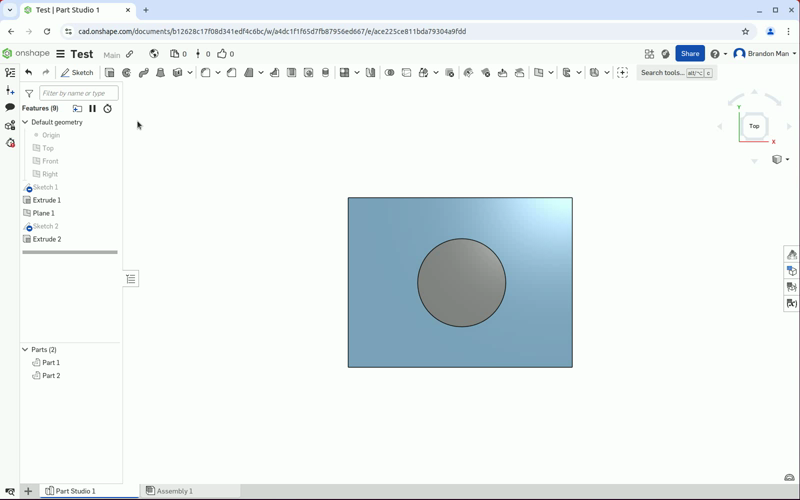
key(shift+h)
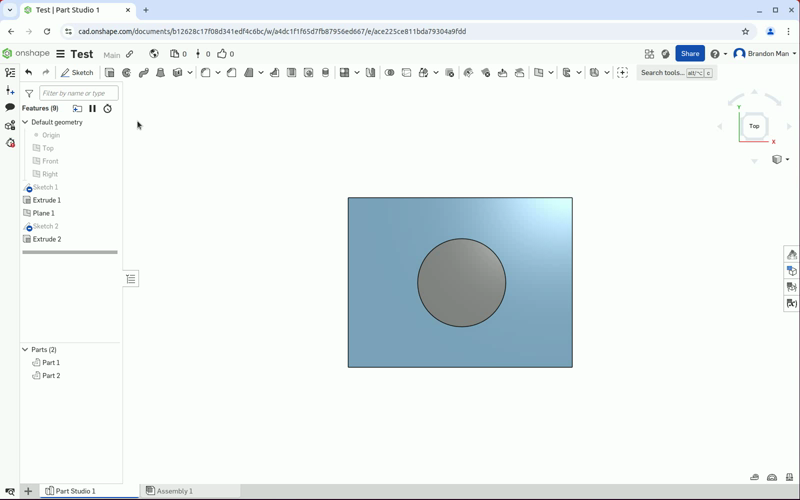
key(shift+h)
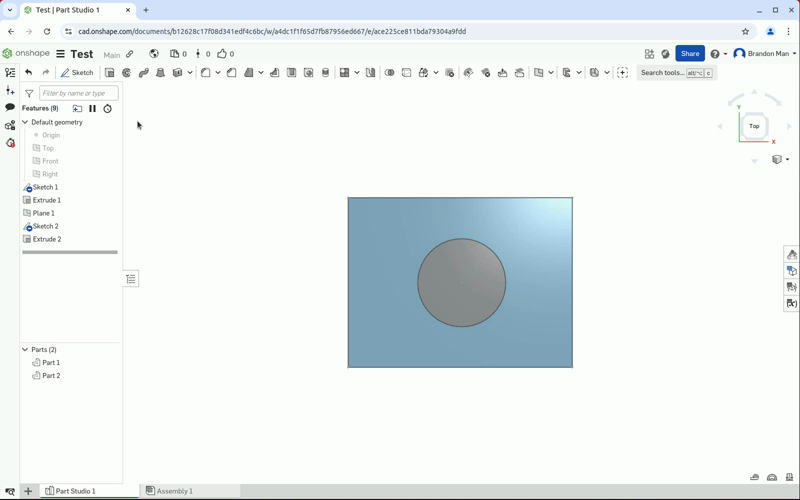
key(shift+7)
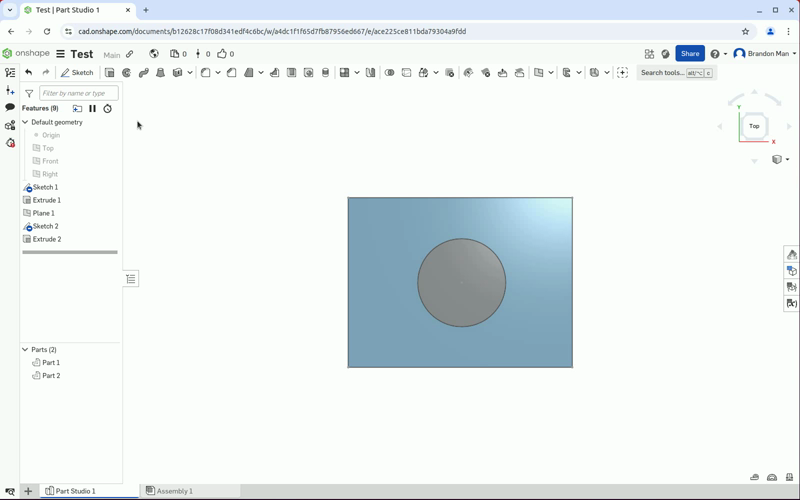
key(up, 3)
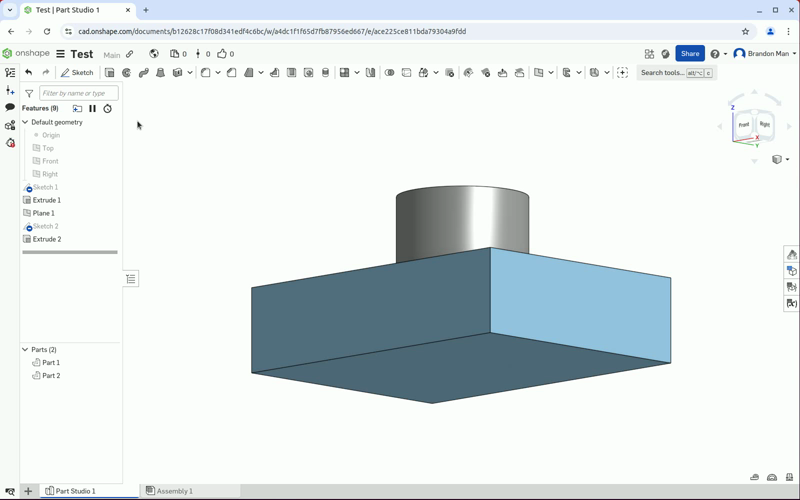
key(left, 3)
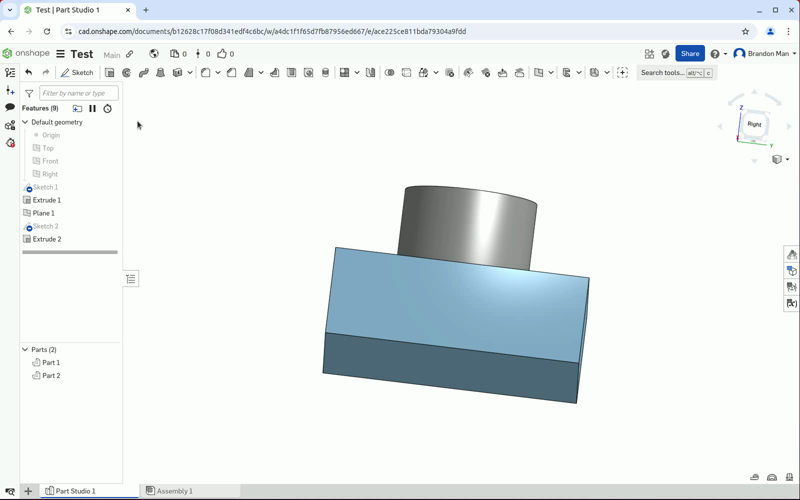
key(right, 3)
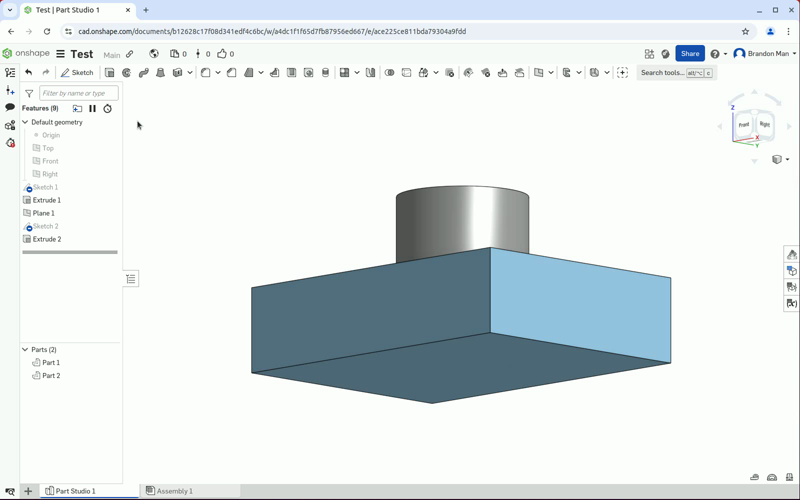
key(down, 3)
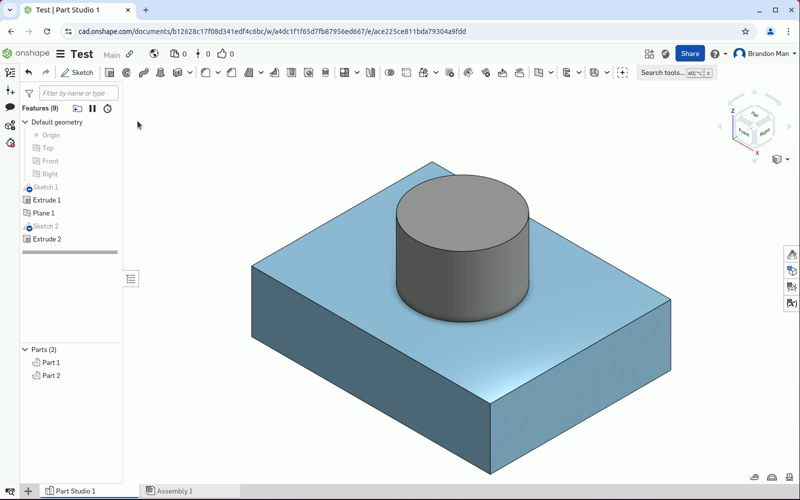
mouse_move(73, 189)
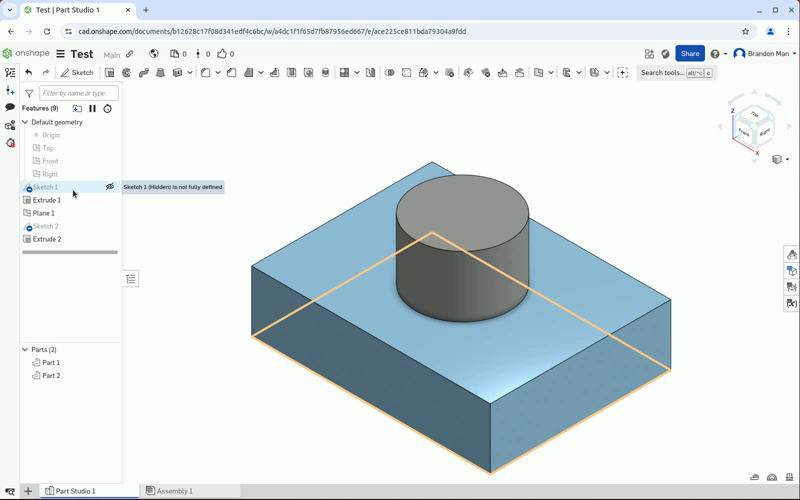
click(73, 189)